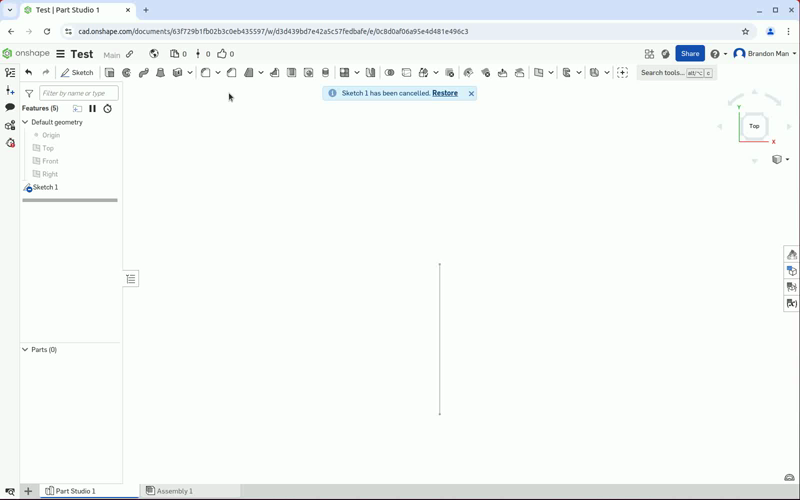
key(shift+h)
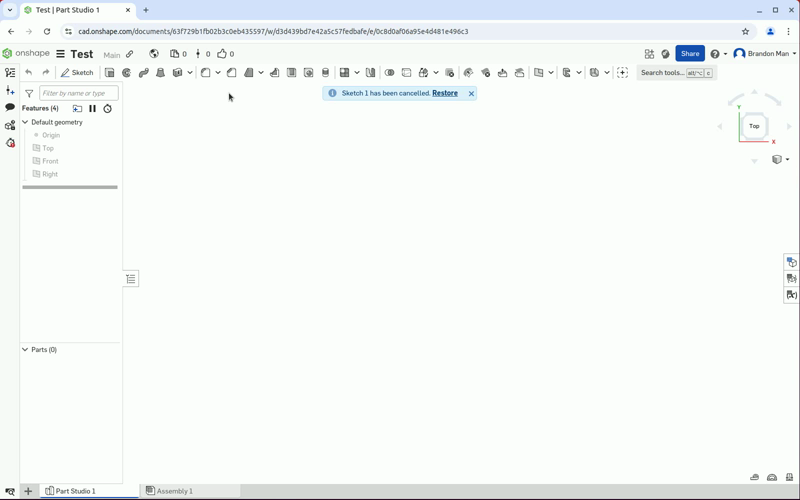
mouse_move(73, 352)
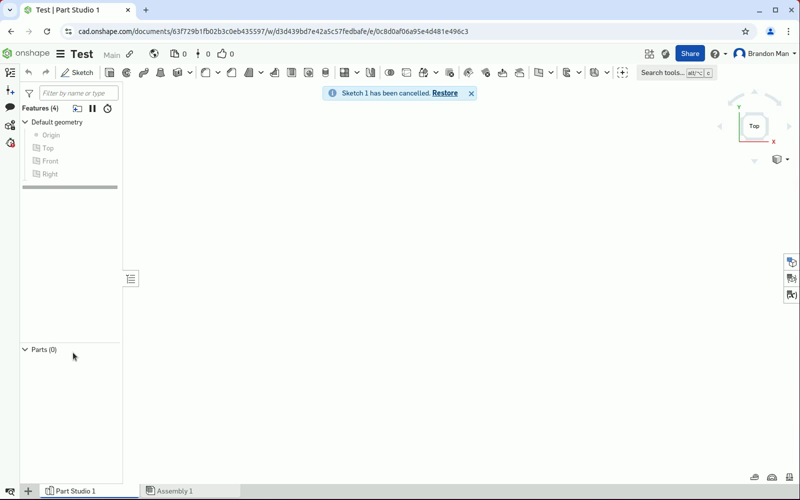
key(y)
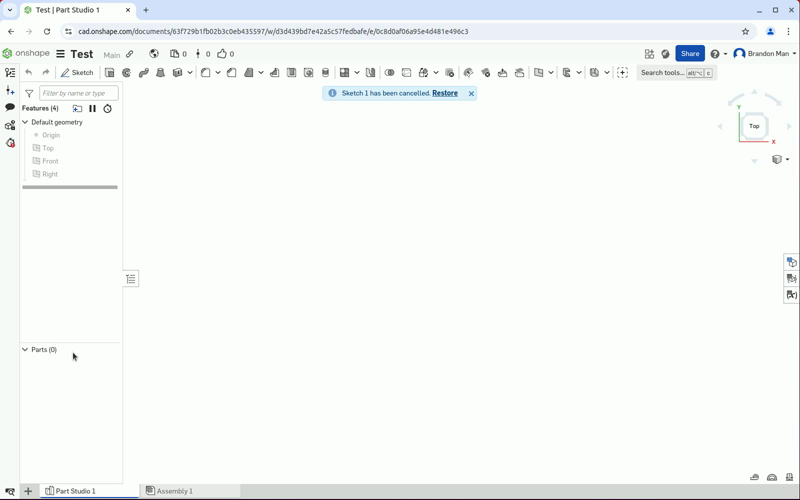
key(shift+p)
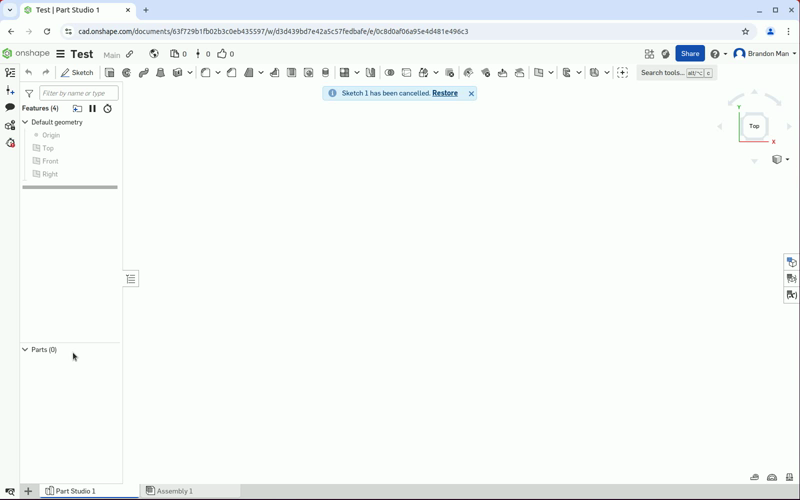
key(space)
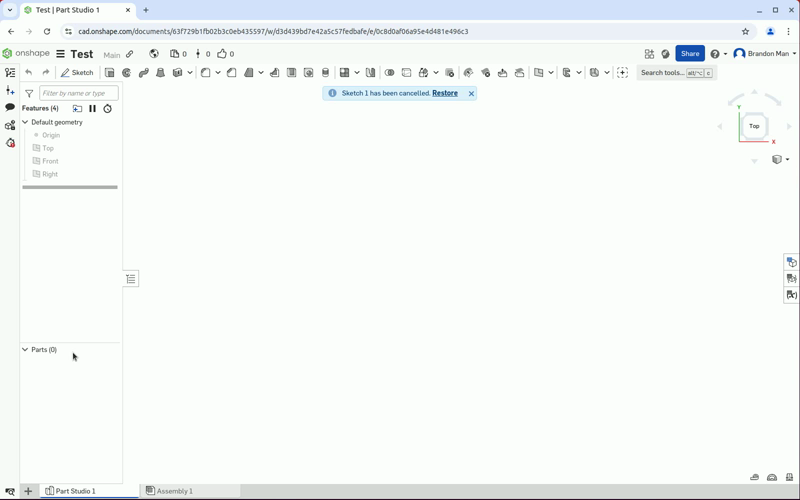
key_down(shift)
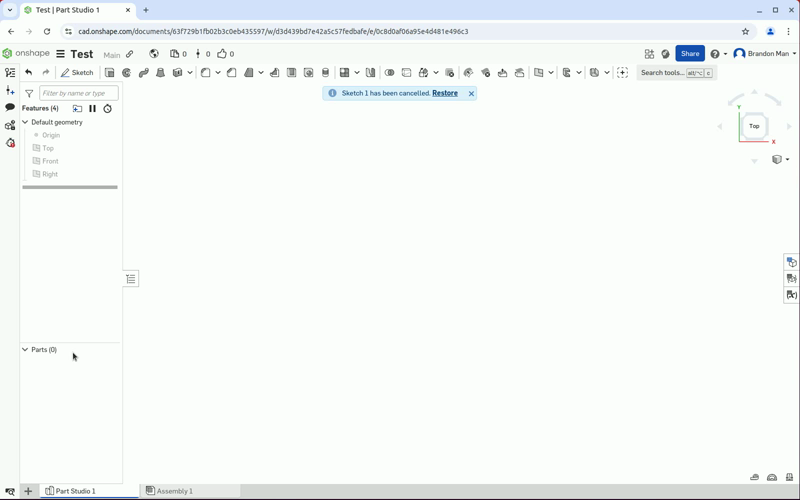
key(up)
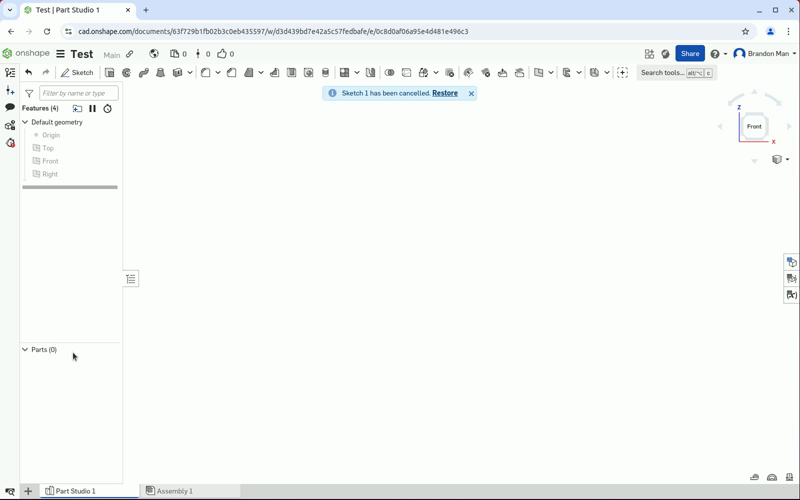
key_up(shift)
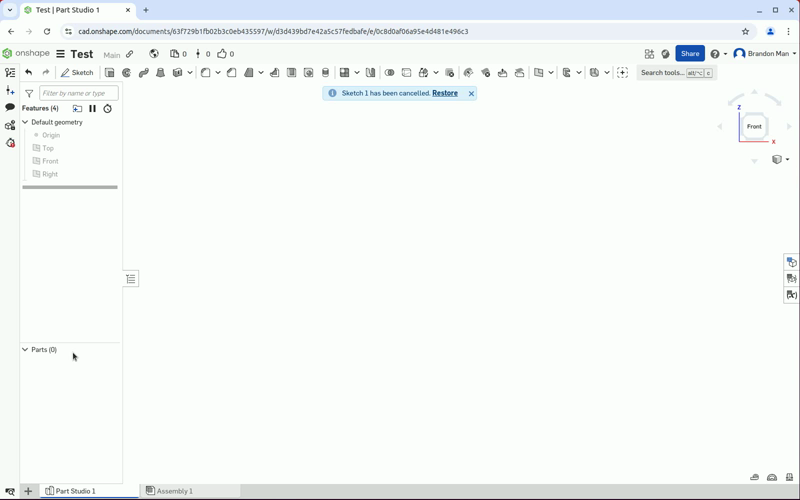
mouse_move(73, 352)
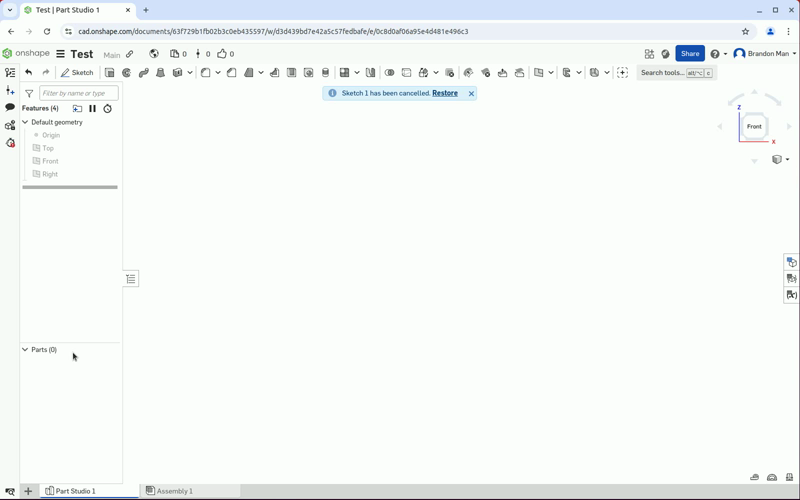
key(shift+y)
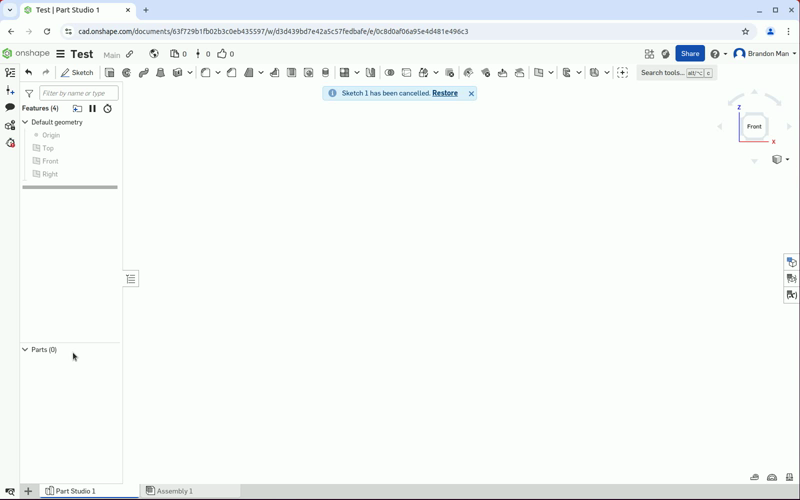
key(shift+s)
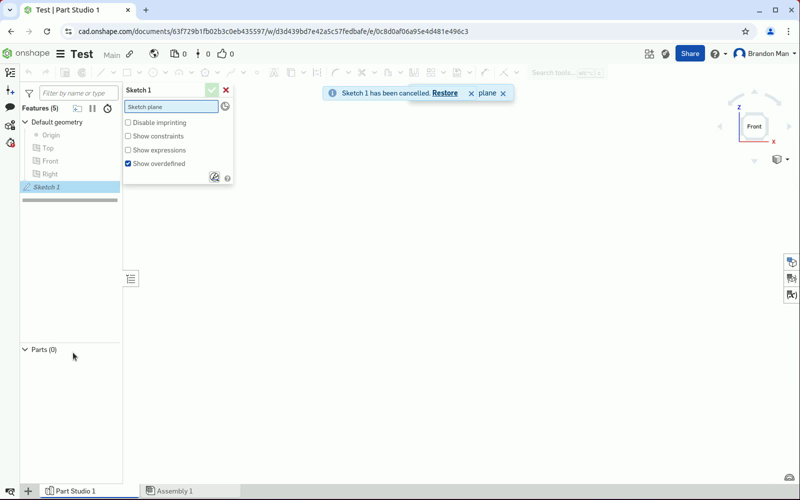
mouse_move(73, 163)
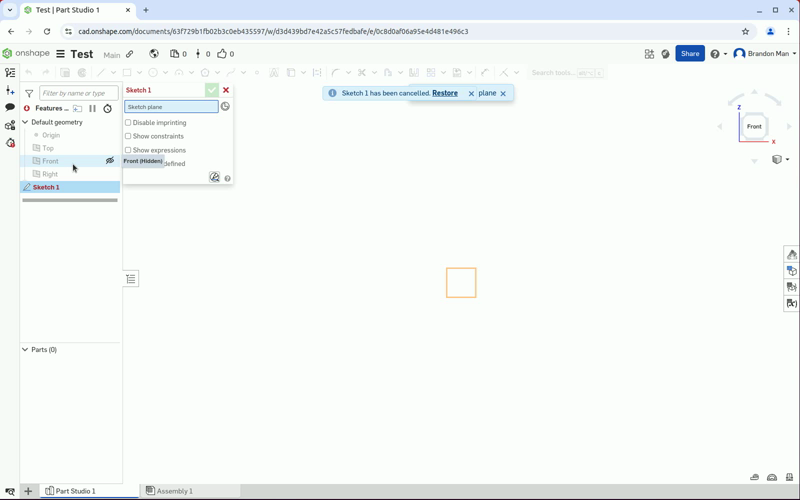
click(73, 163)
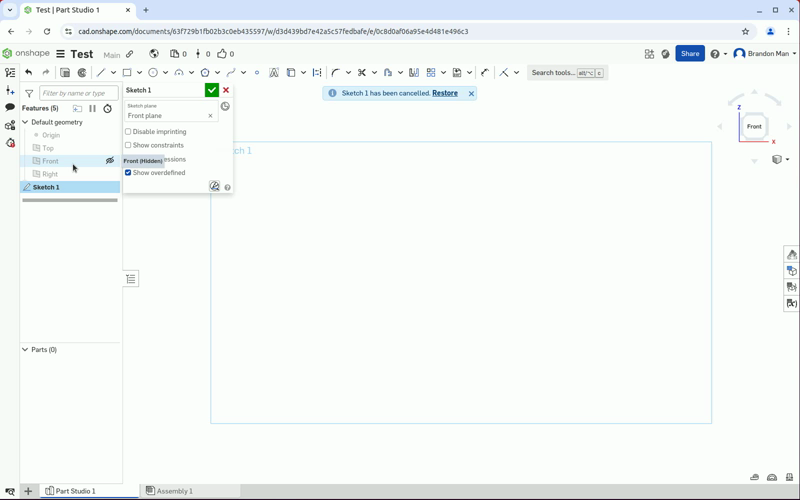
mouse_move(73, 352)
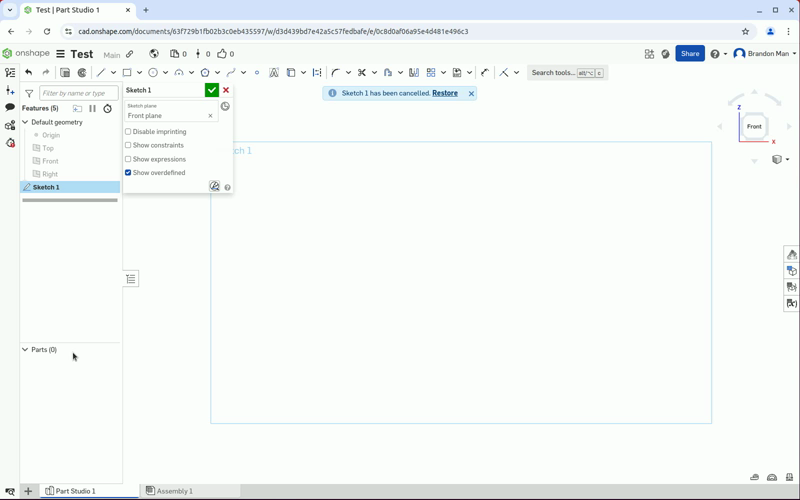
key(y)
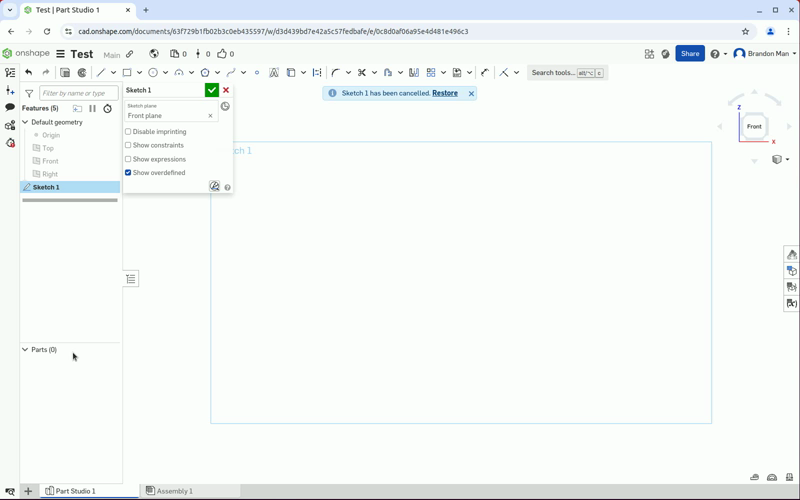
key(c)
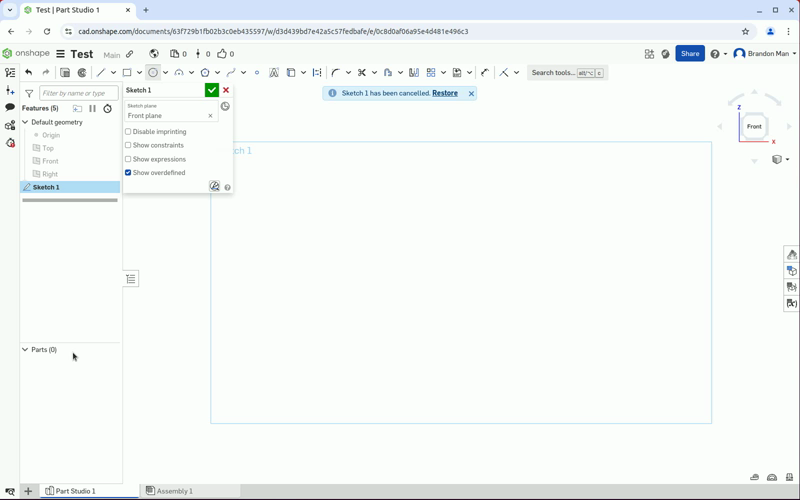
key_down(shift)
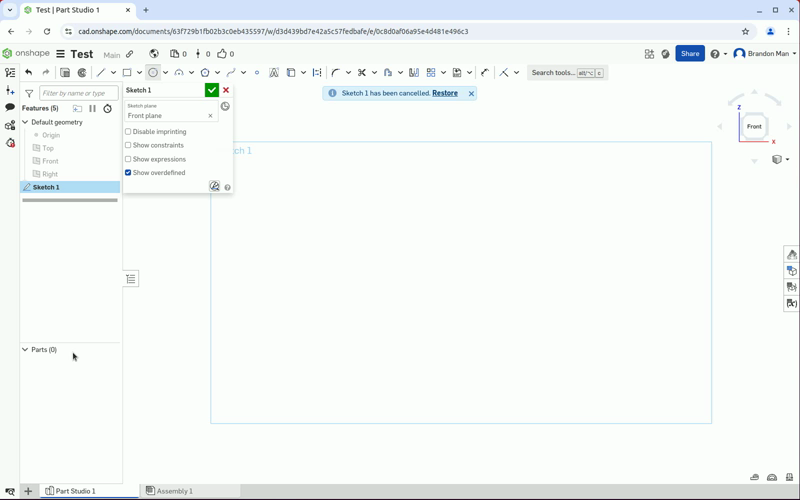
mouse_move(461, 282)
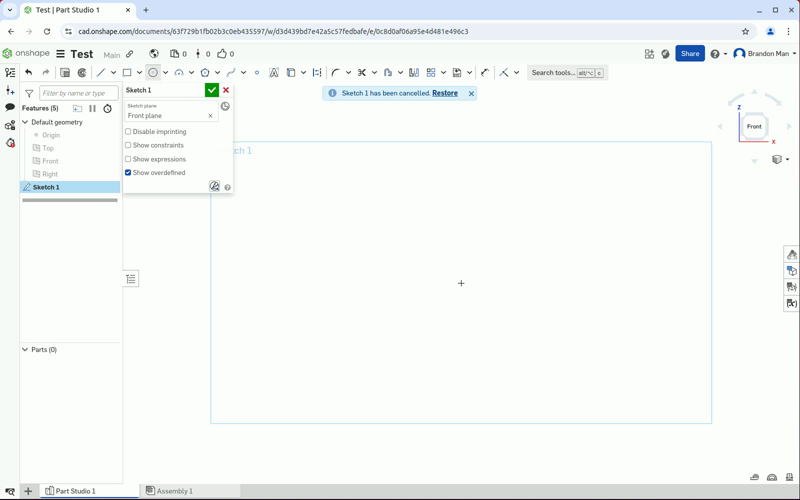
click(461, 282)
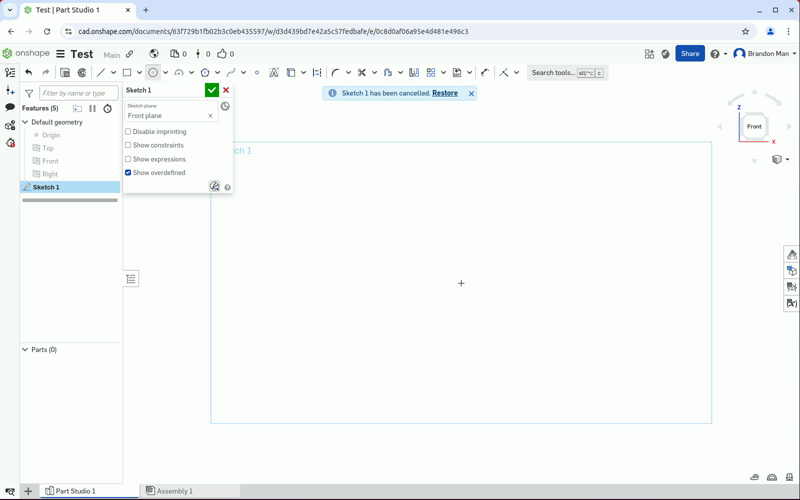
key_up(shift)
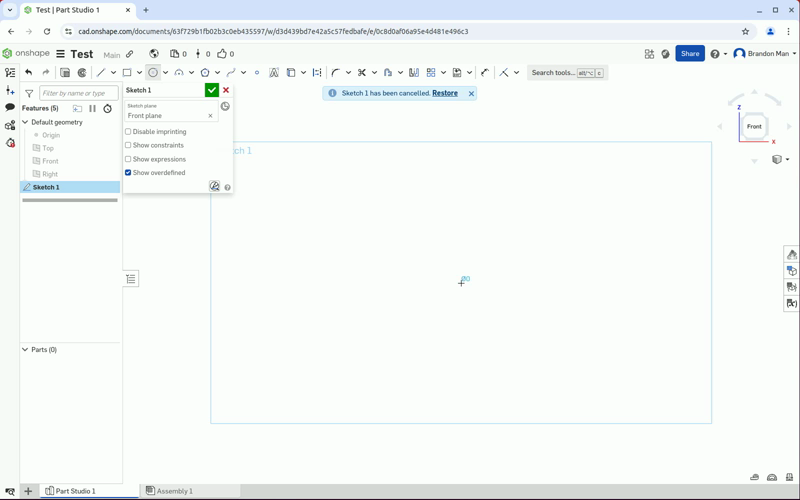
mouse_move(574, 282)
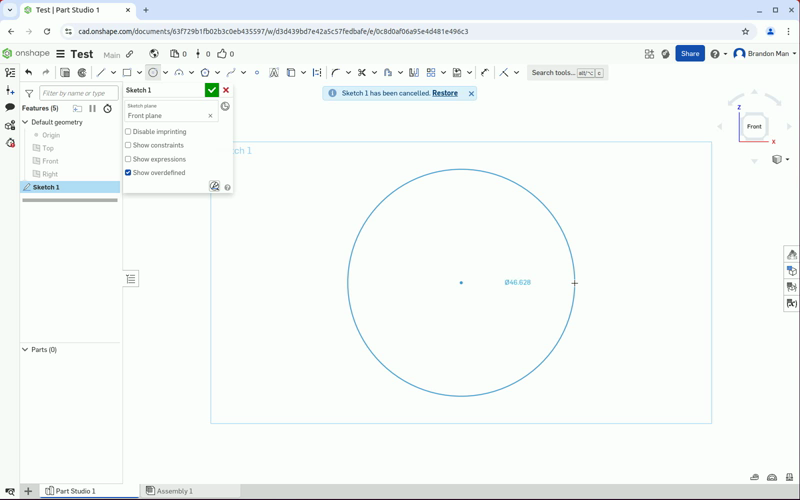
click(574, 282)
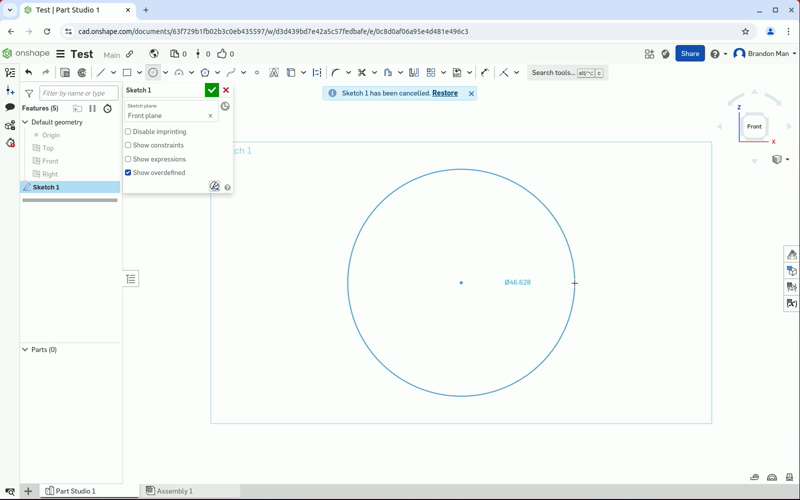
key(esc)
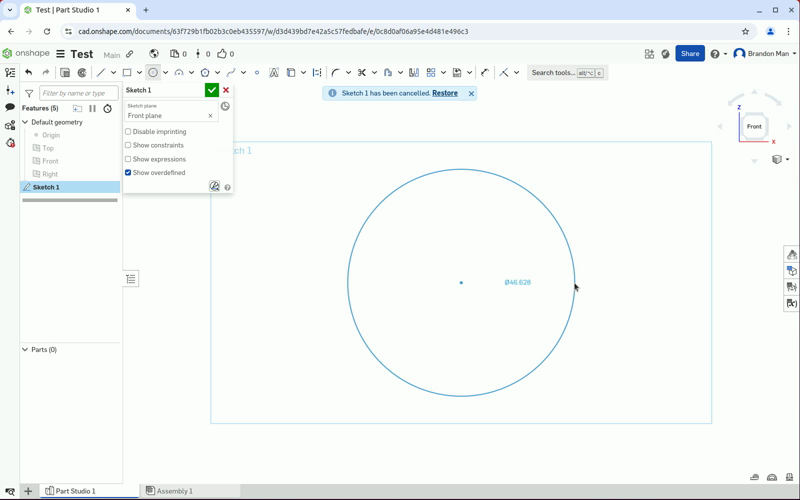
key(c)
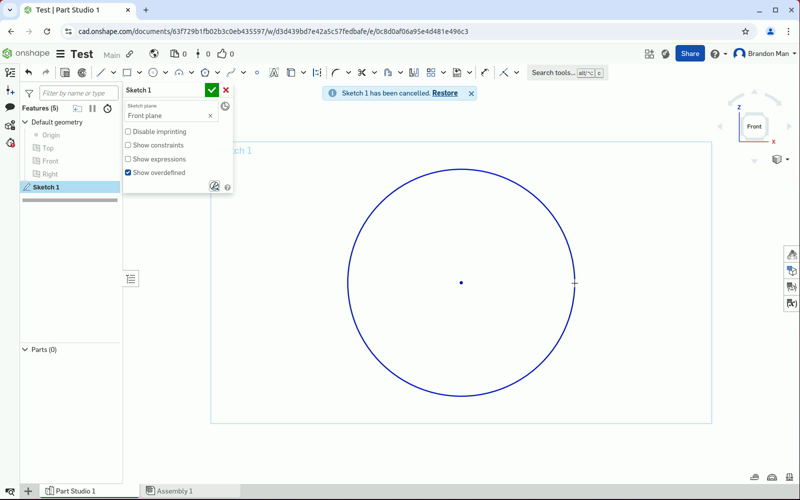
key_down(shift)
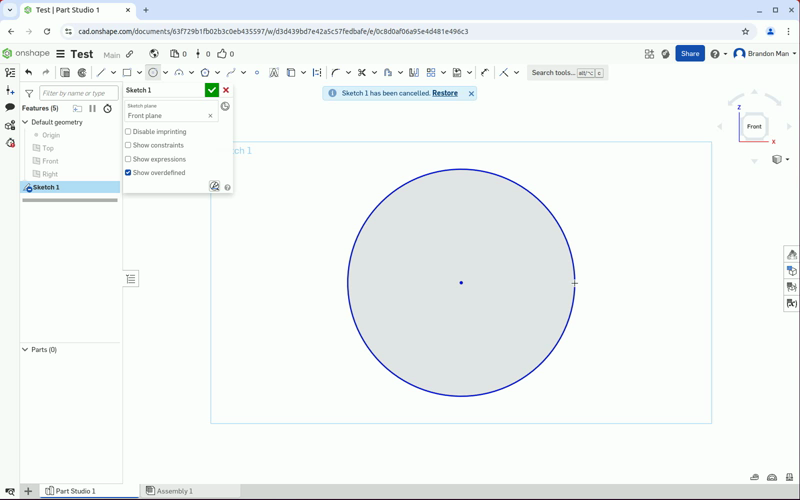
mouse_move(461, 282)
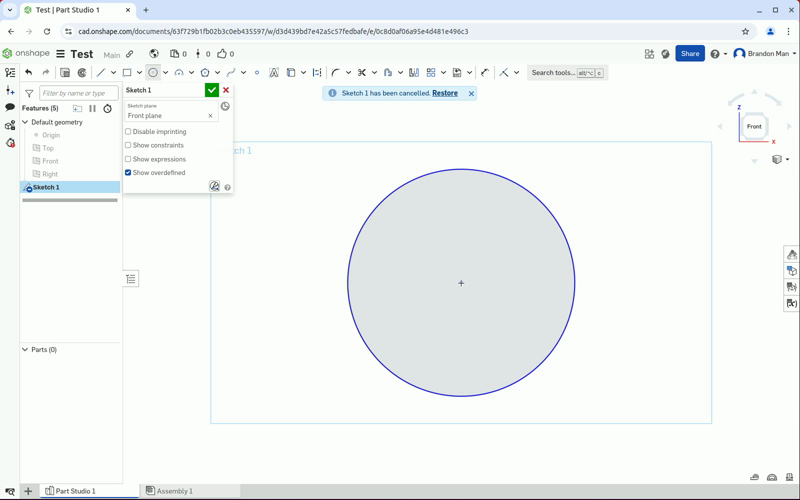
click(461, 282)
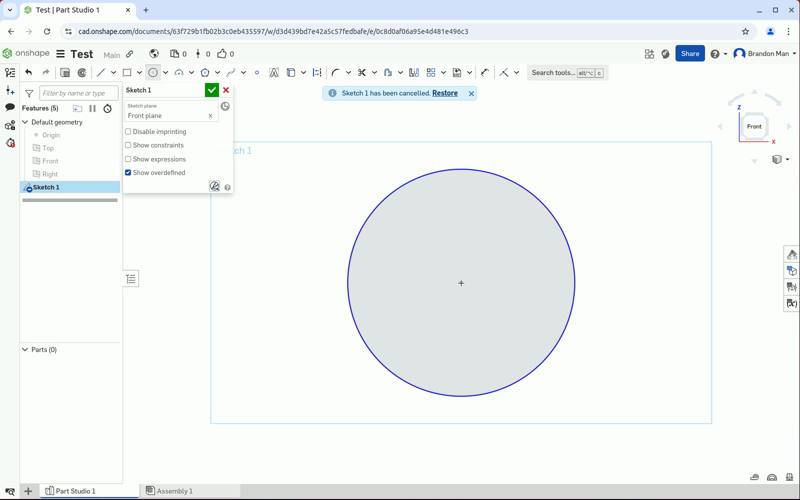
key_up(shift)
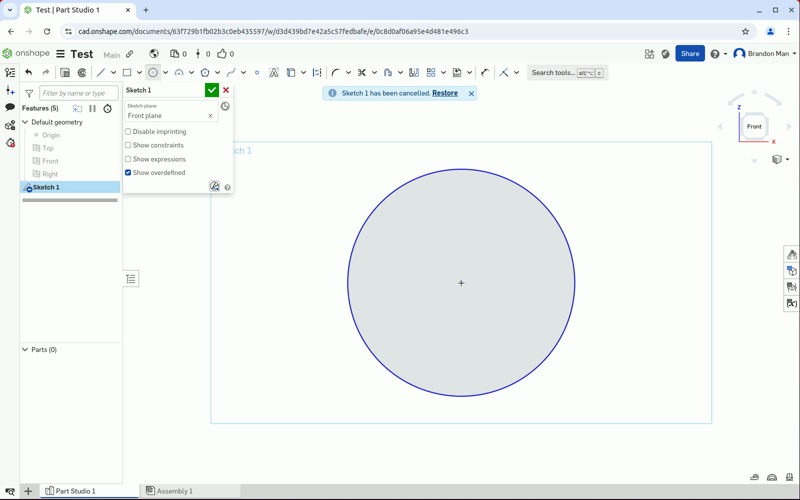
mouse_move(539, 282)
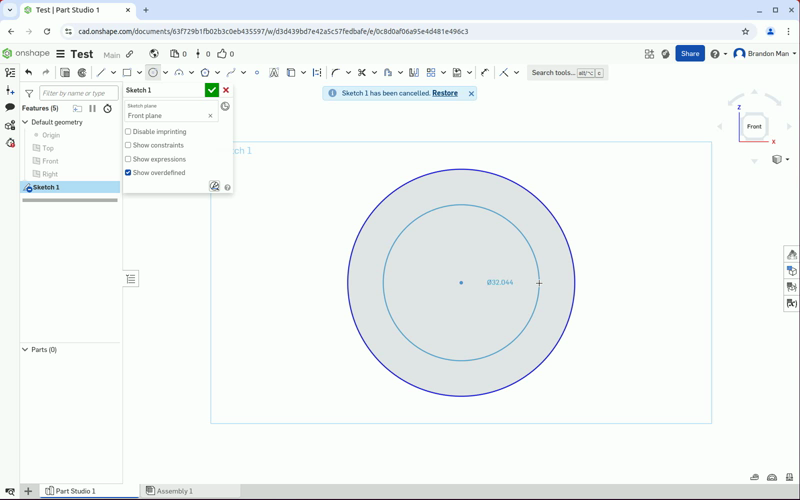
click(539, 282)
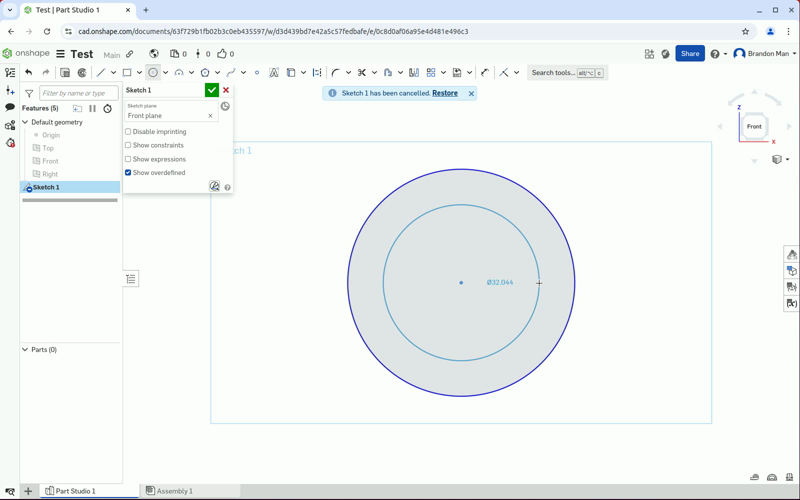
key(esc)
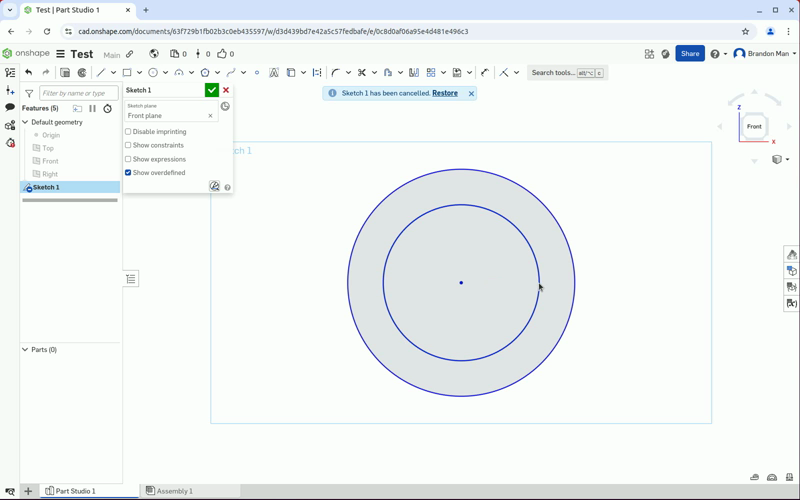
mouse_move(553, 257)
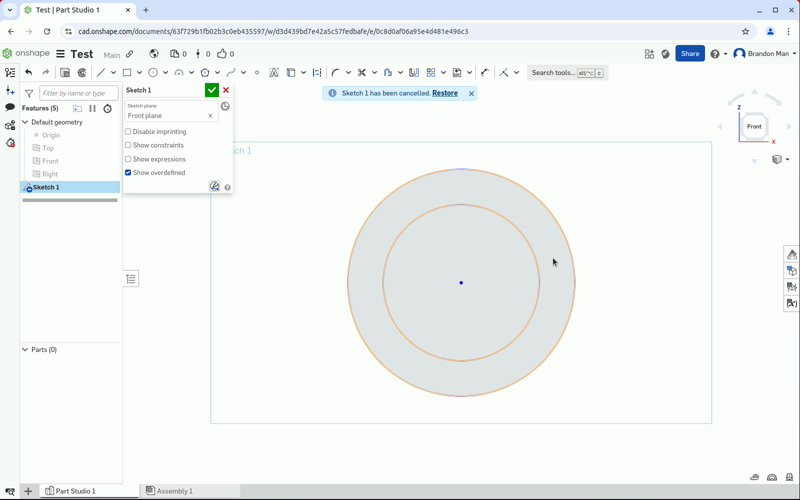
click(553, 257)
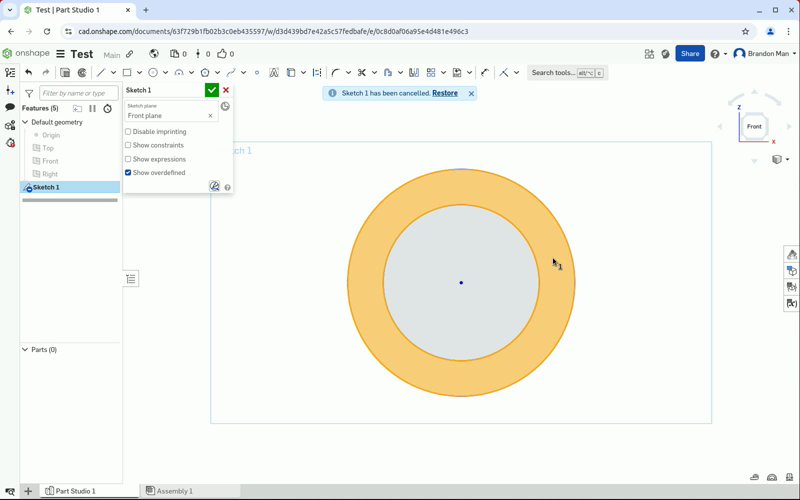
mouse_move(73, 352)
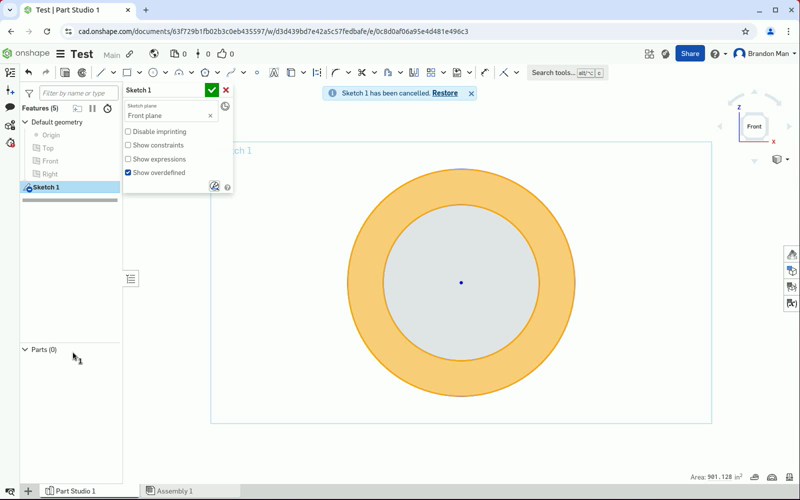
key(shift+y)
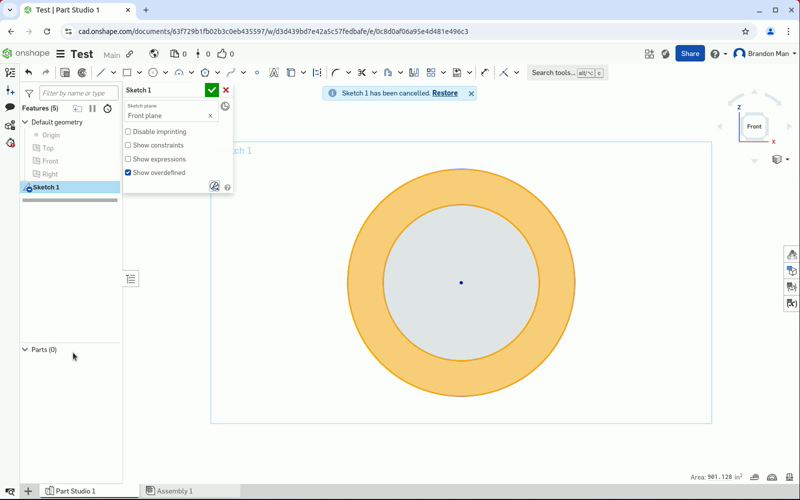
key(shift+e)
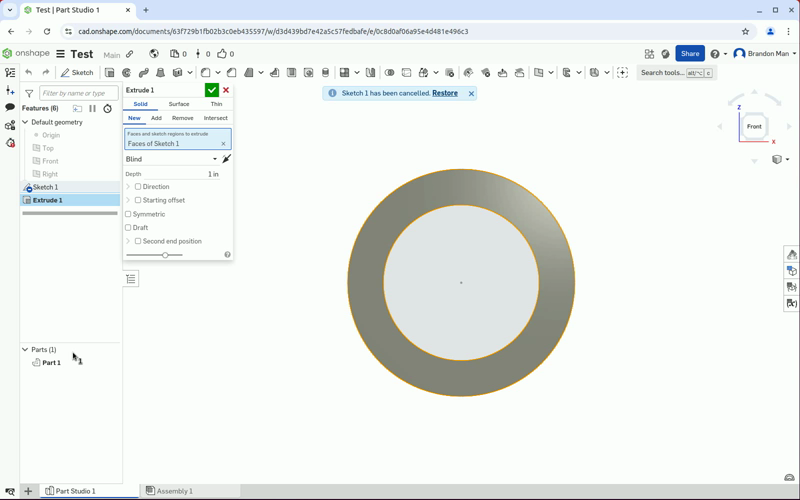
mouse_move(143, 106)
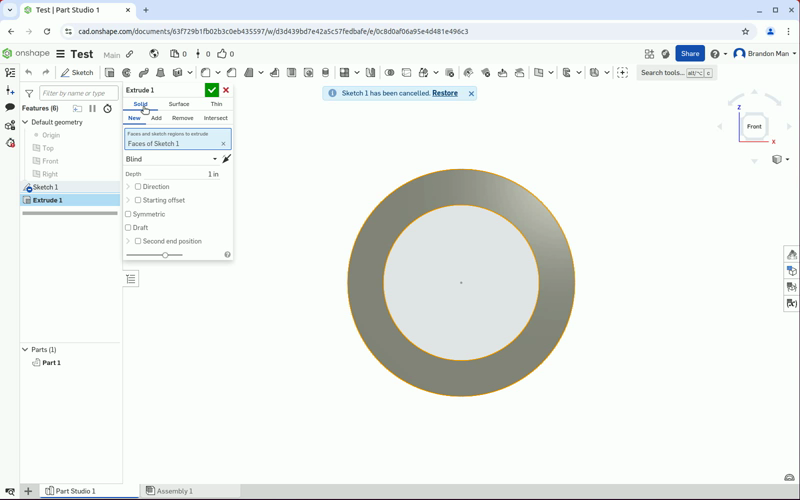
click(143, 106)
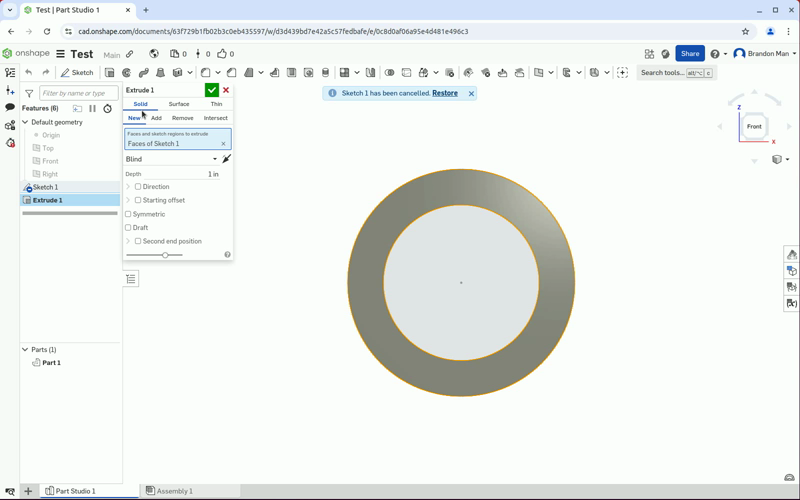
mouse_move(137, 120)
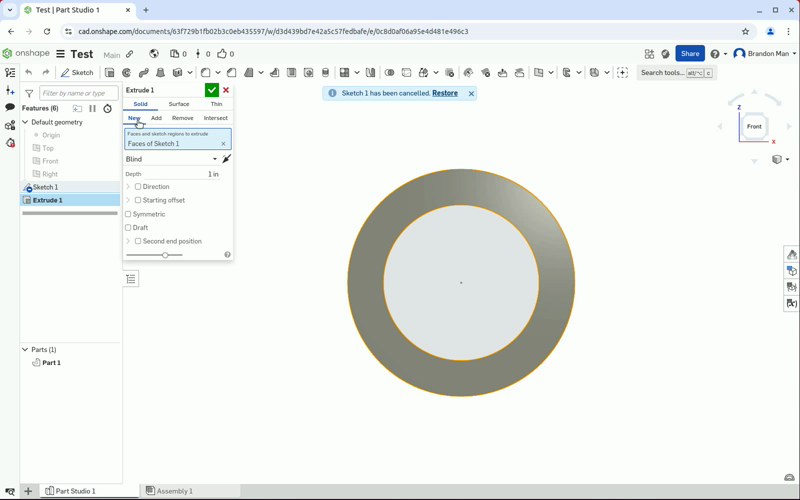
click(137, 120)
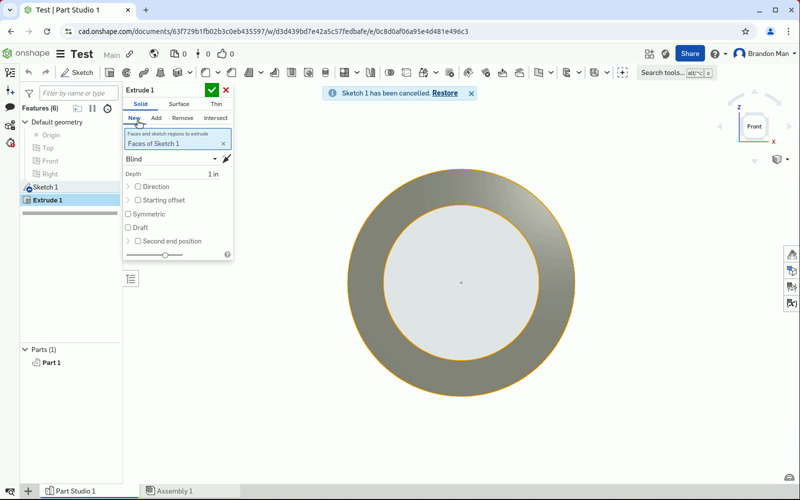
key(tab, 4)
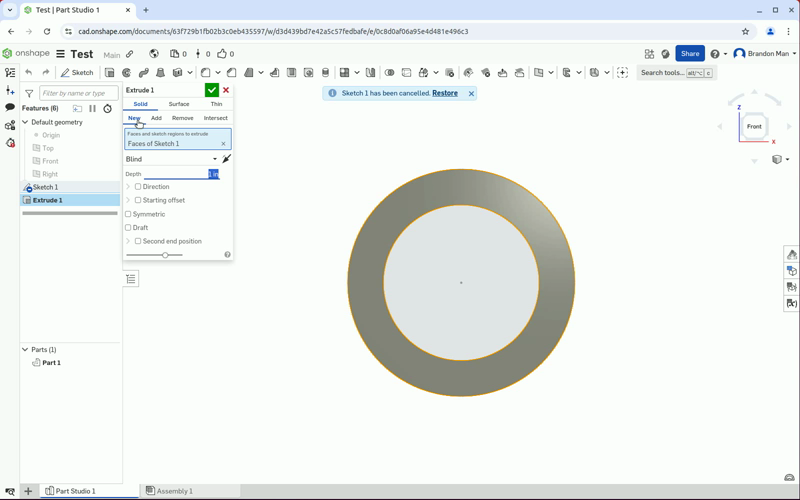
text(22.145)
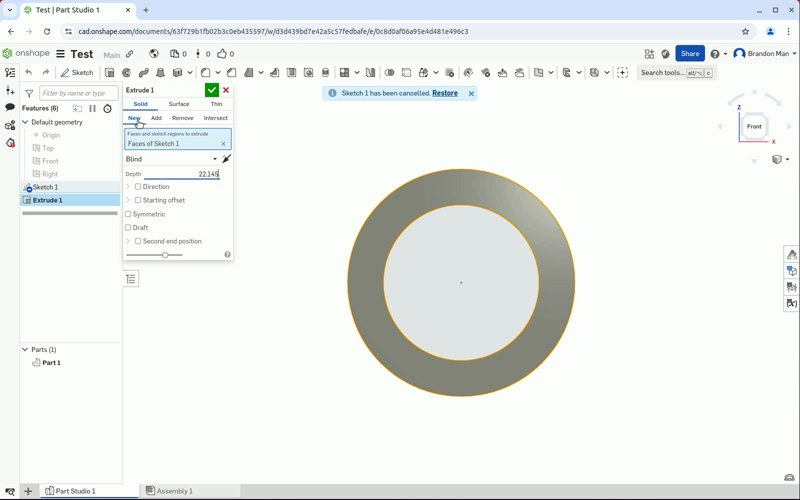
key(enter)
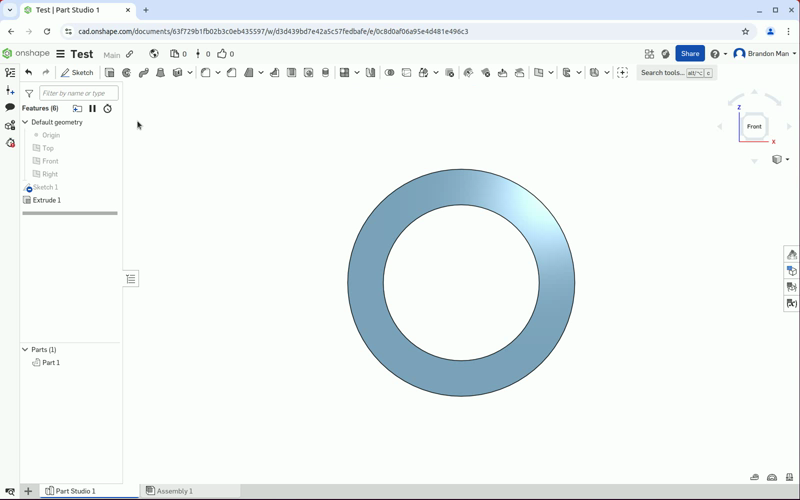
key(shift+h)
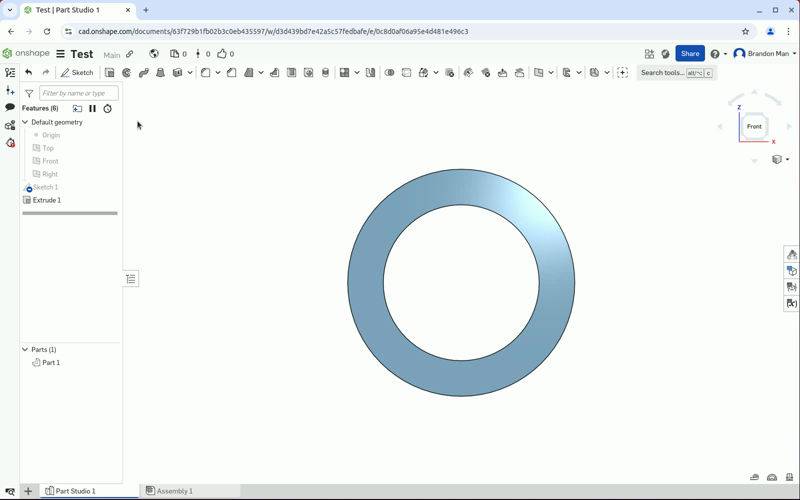
key(shift+h)
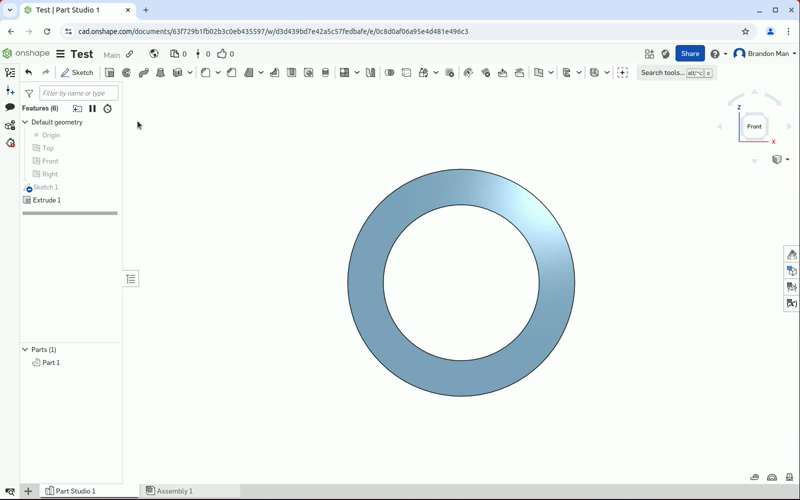
mouse_move(73, 189)
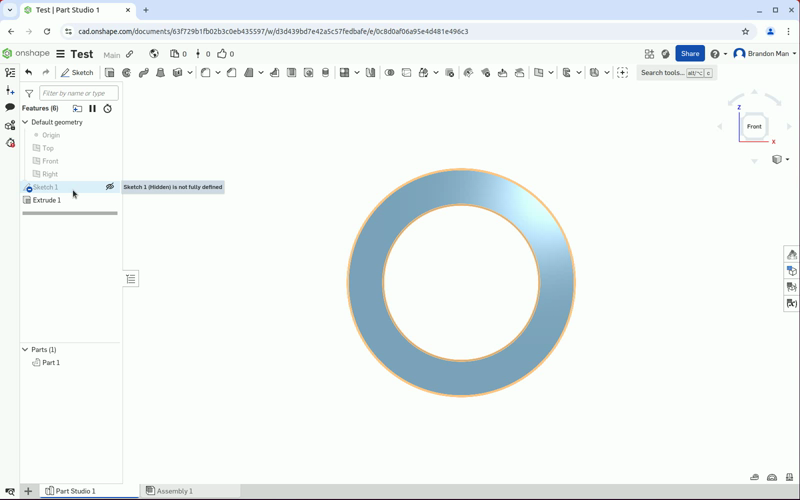
click(73, 189)
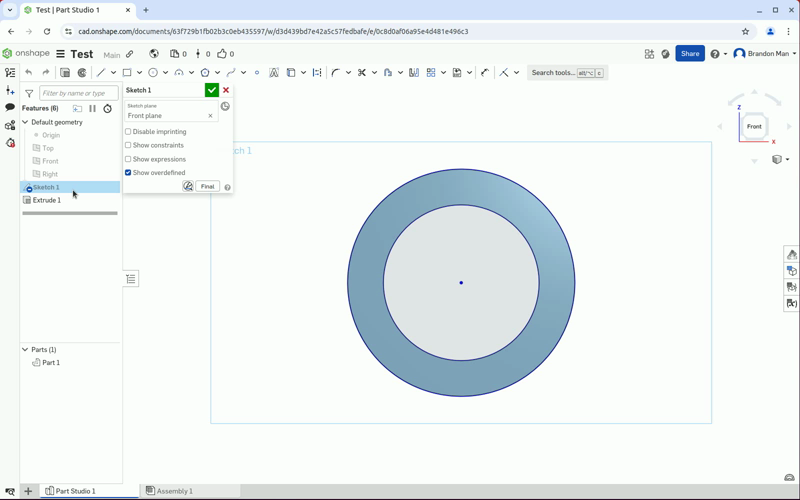
mouse_move(229, 92)
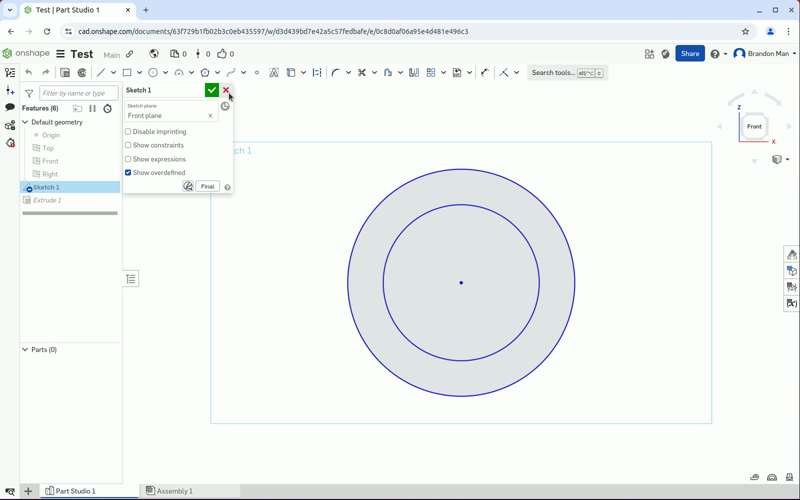
click(229, 92)
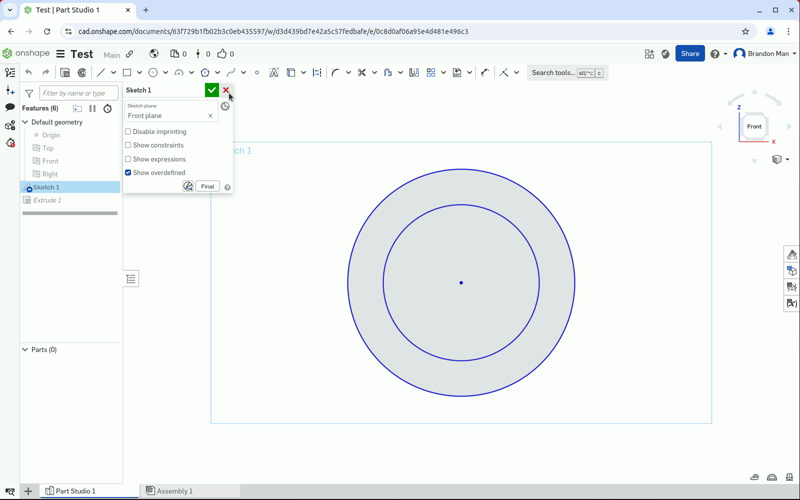
key(shift+s)
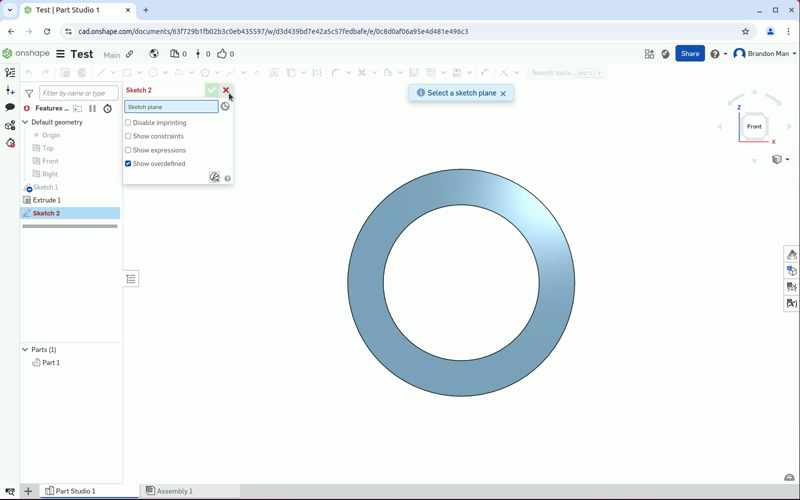
mouse_move(73, 163)
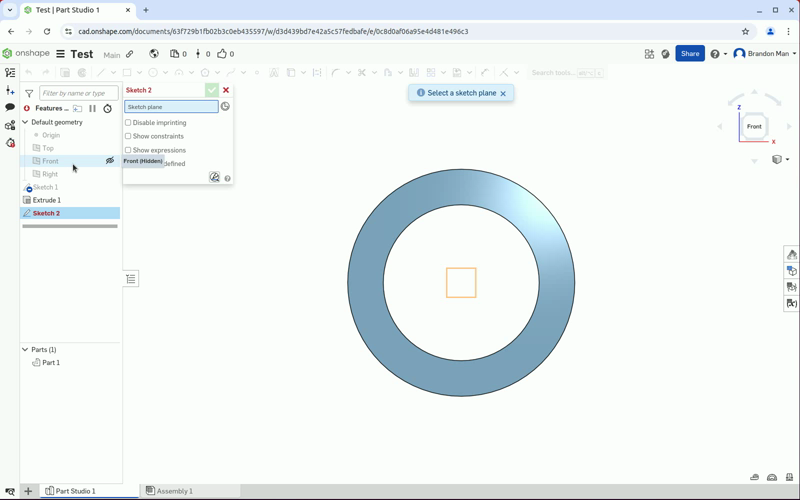
click(73, 163)
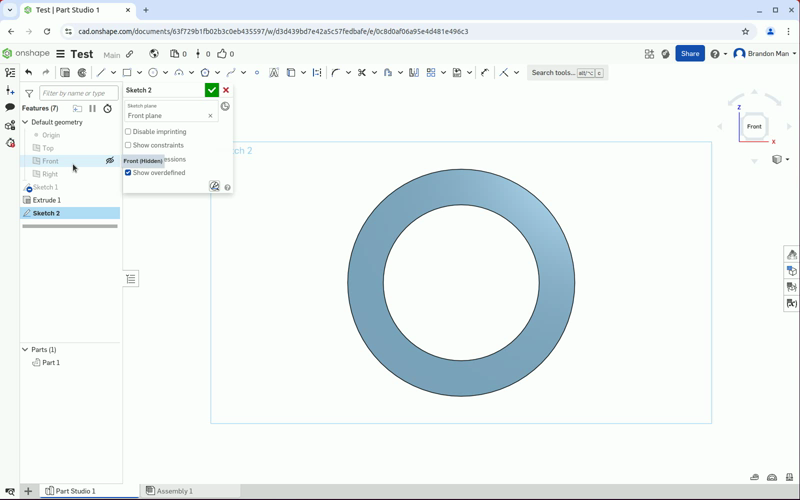
mouse_move(73, 352)
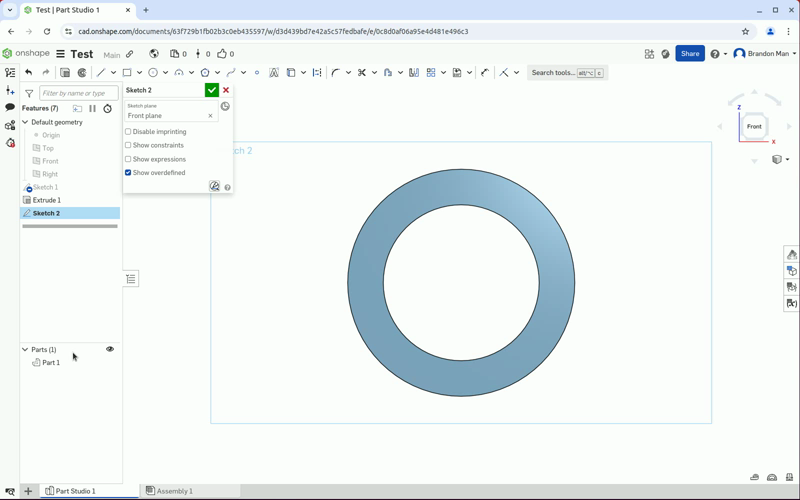
key(y)
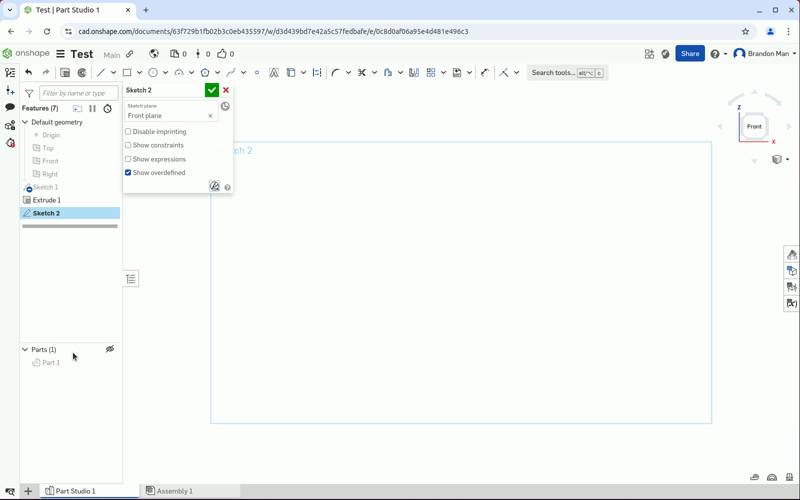
key(c)
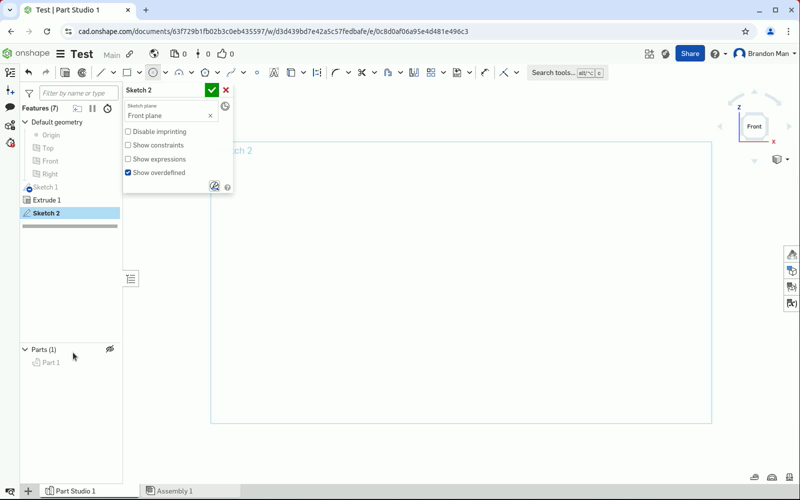
key_down(shift)
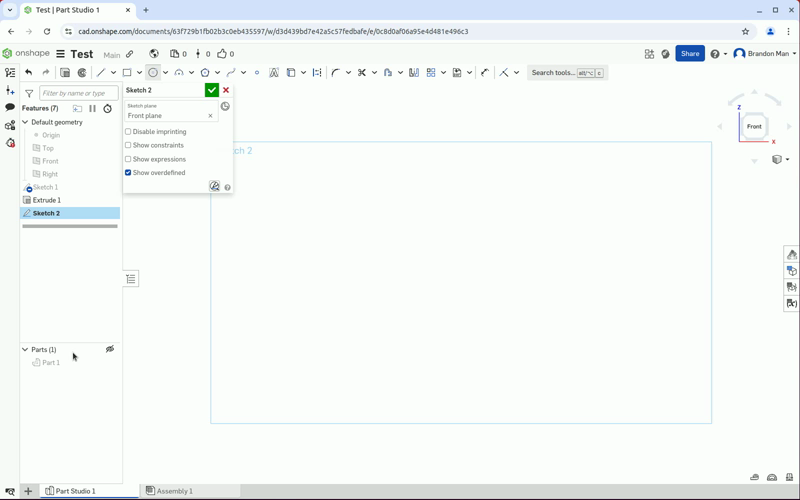
mouse_move(461, 282)
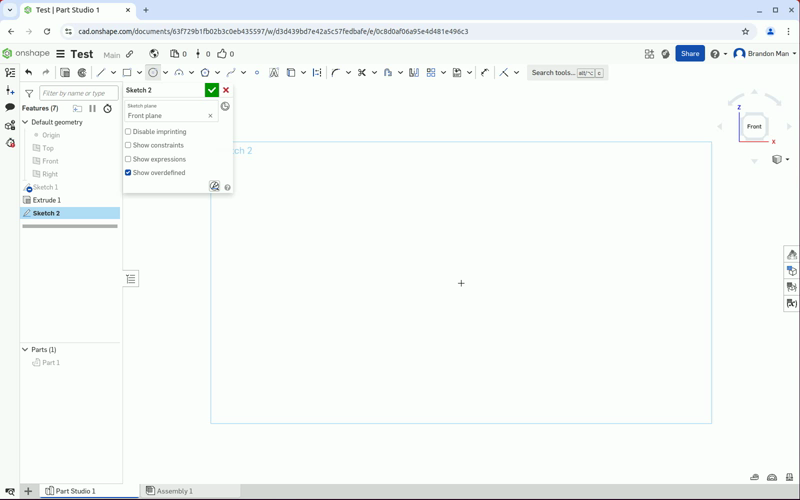
click(461, 282)
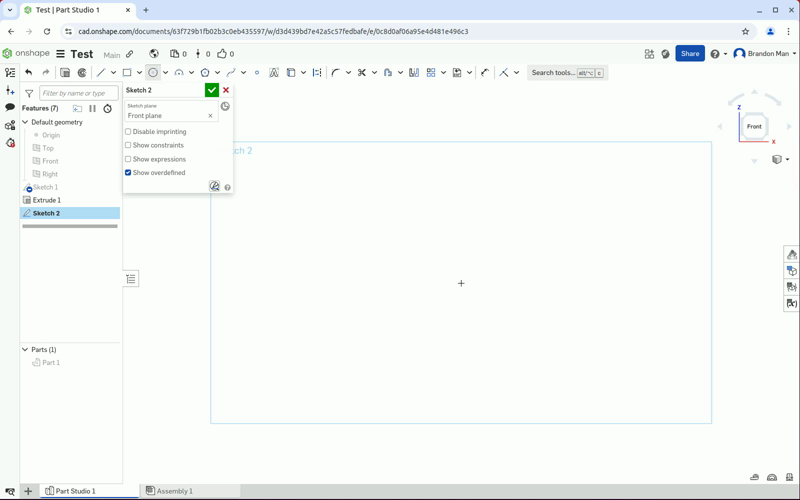
key_up(shift)
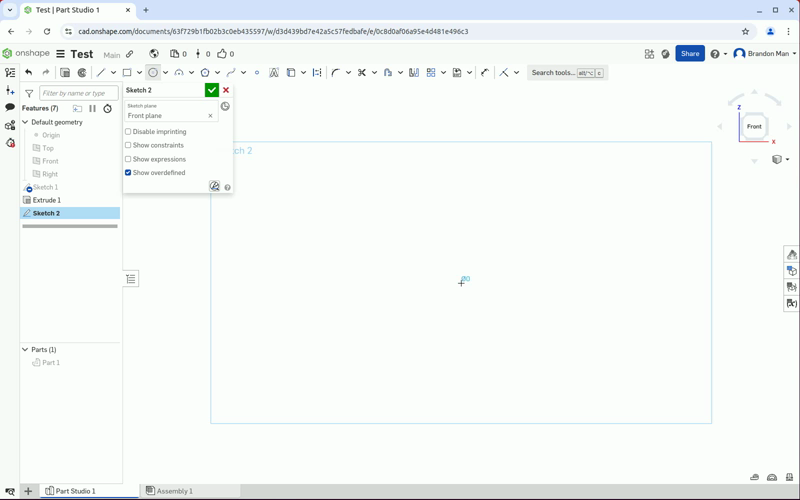
mouse_move(539, 282)
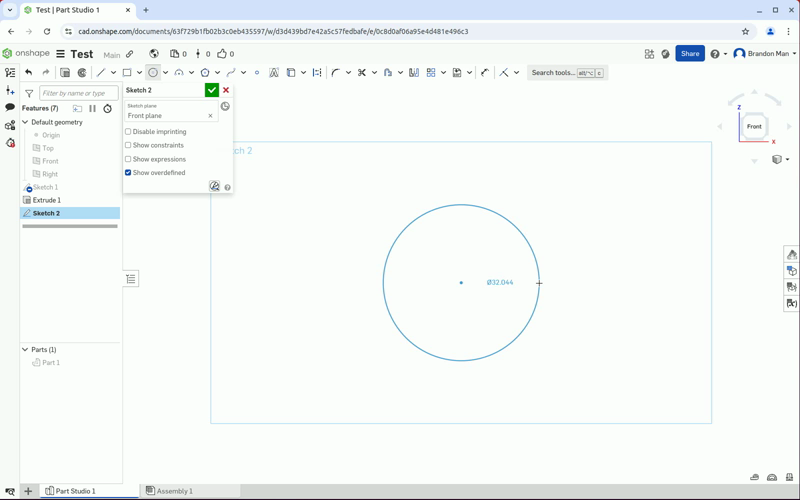
click(539, 282)
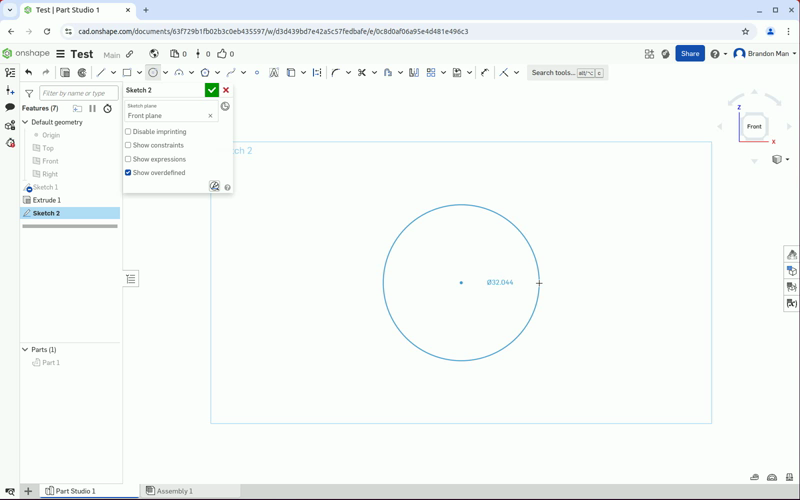
key(esc)
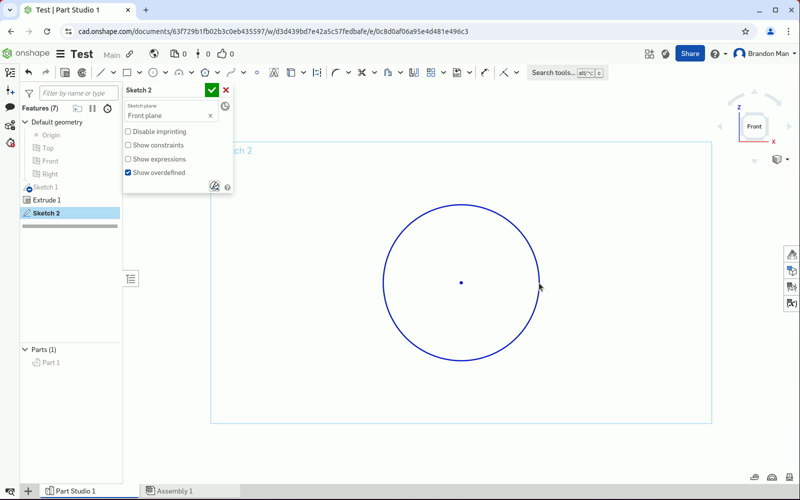
mouse_move(457, 340)
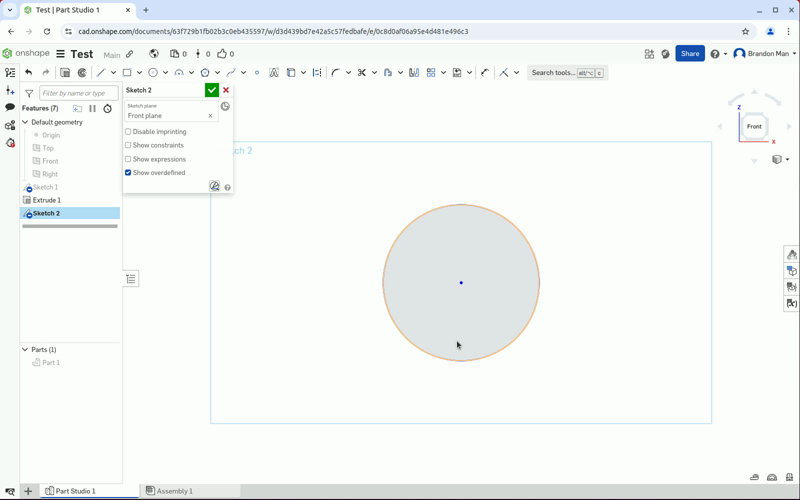
click(457, 340)
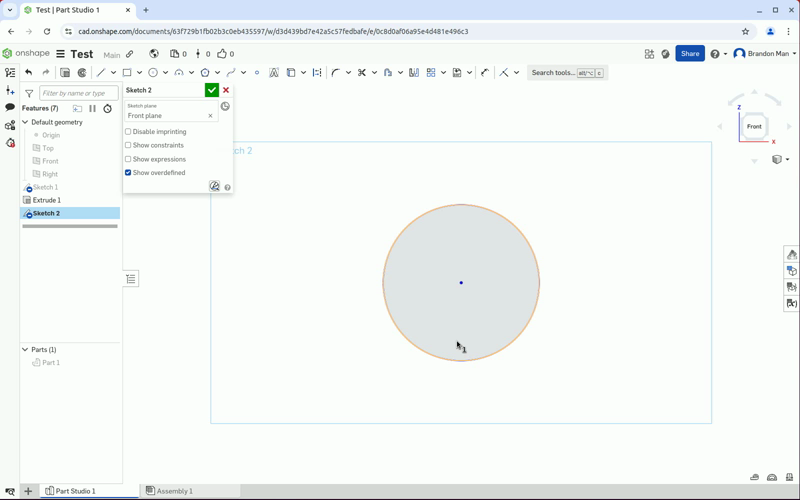
mouse_move(73, 352)
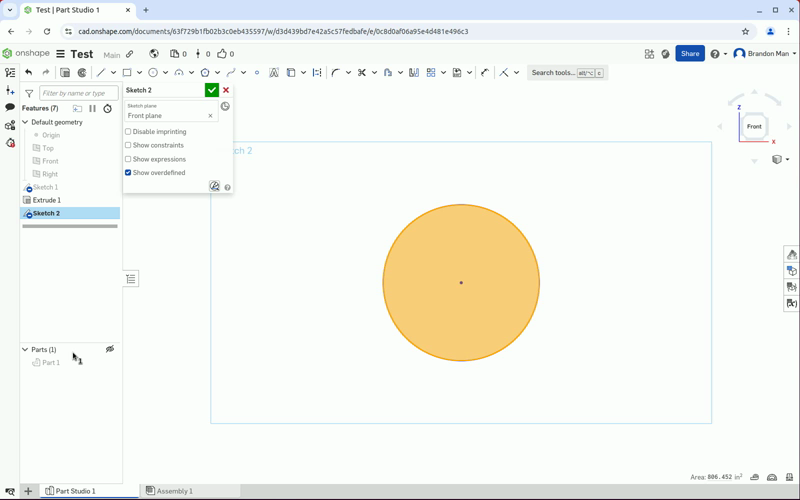
key(shift+y)
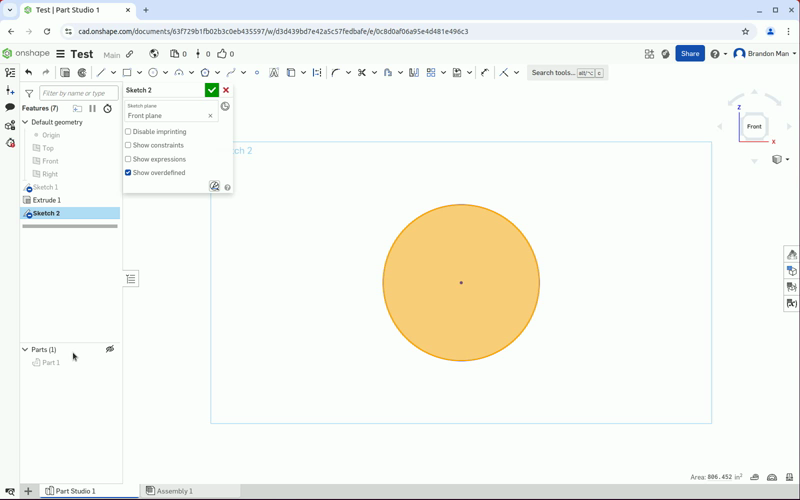
key(shift+e)
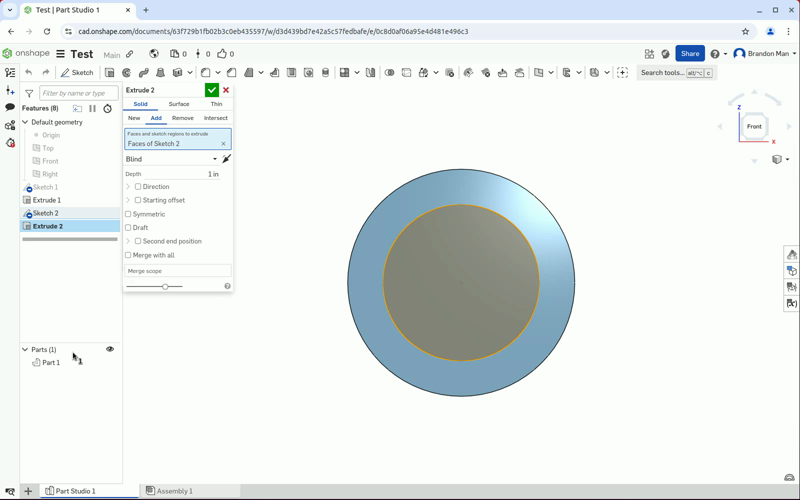
mouse_move(143, 106)
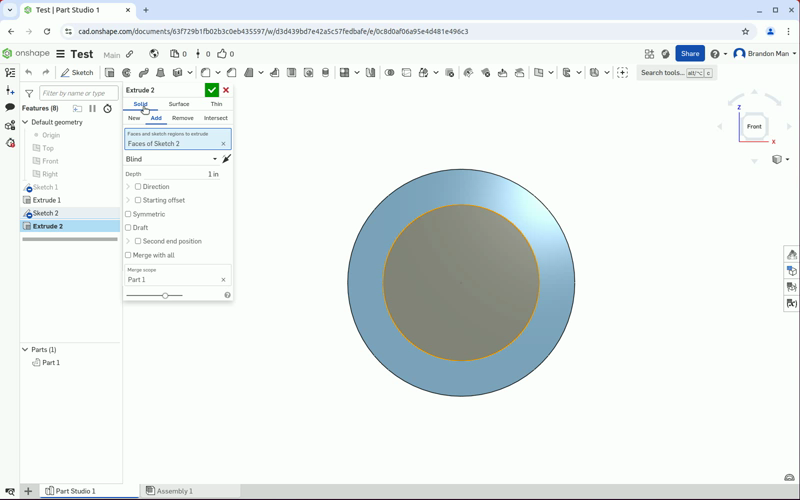
click(143, 106)
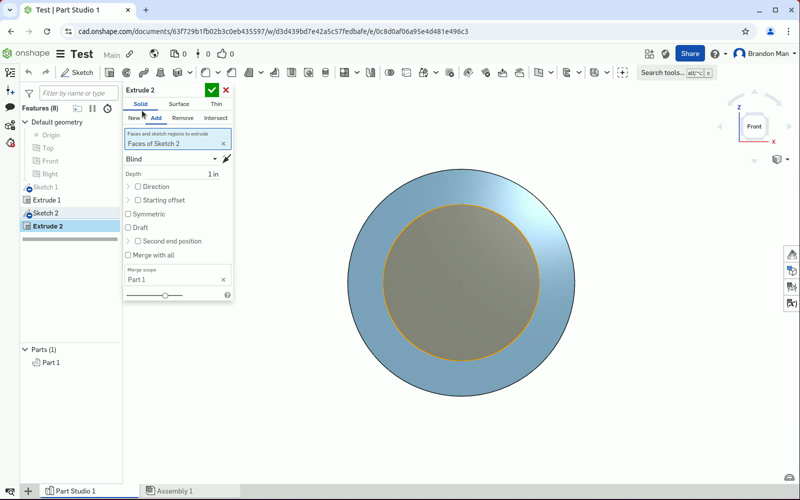
mouse_move(137, 120)
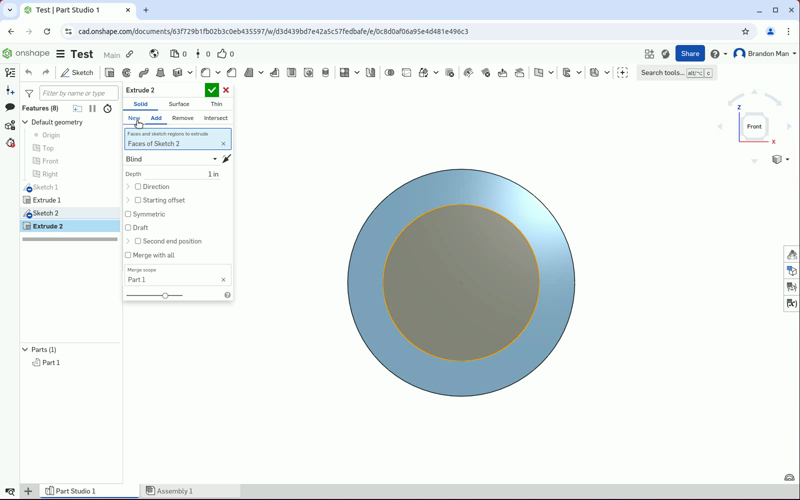
click(137, 120)
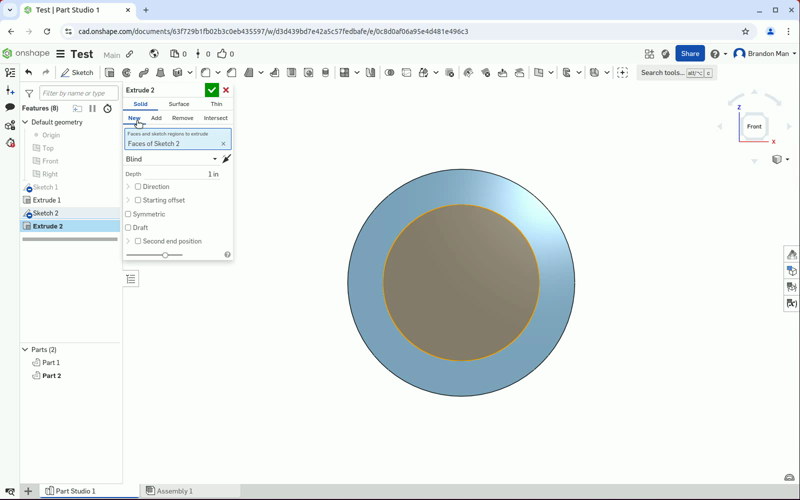
key(tab, 4)
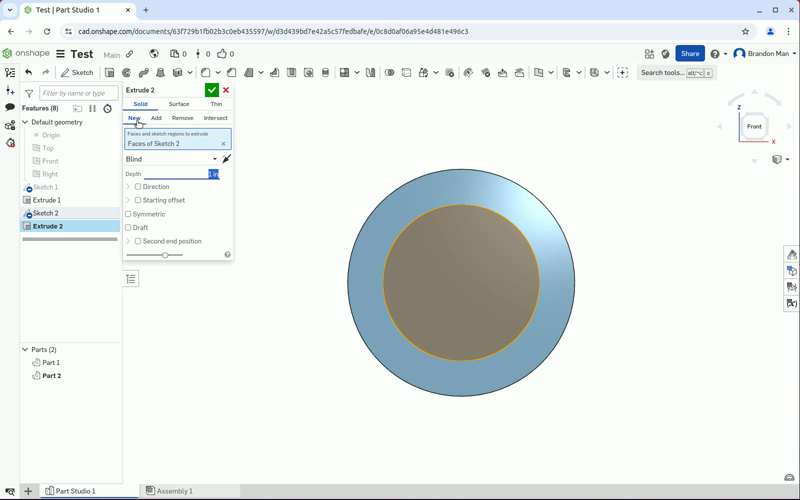
text(4.574)
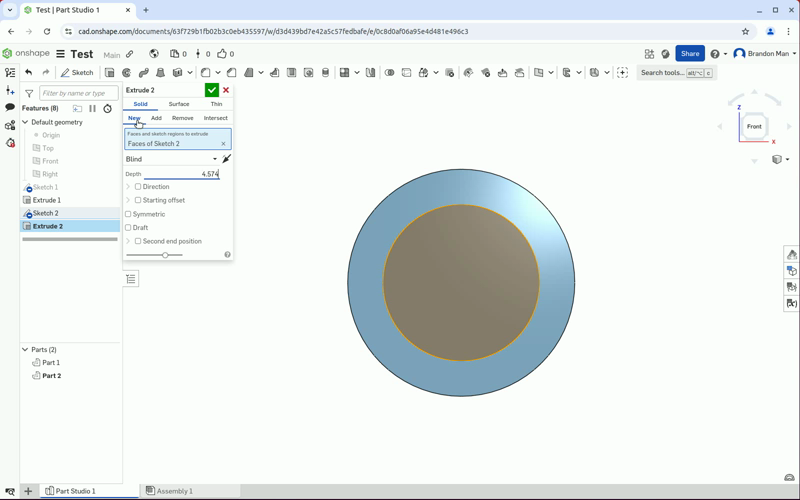
key(enter)
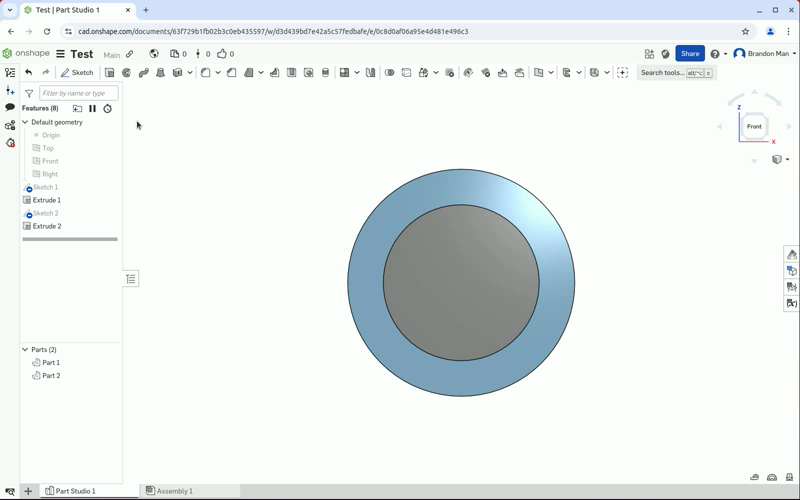
key(shift+h)
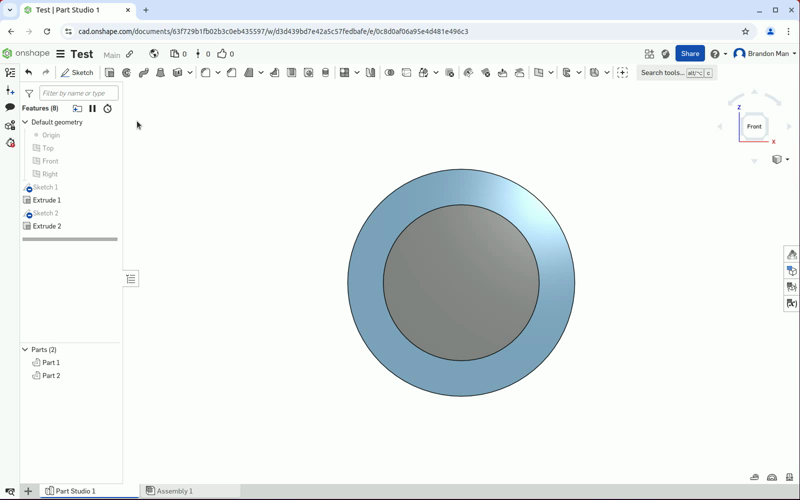
key(shift+h)
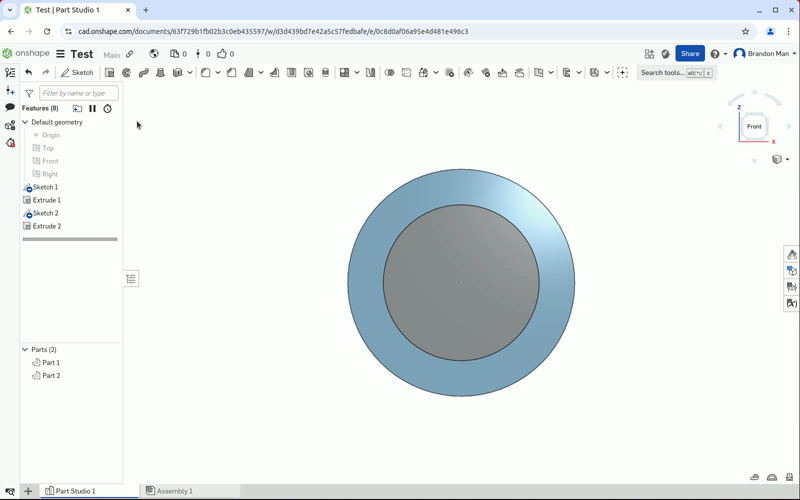
key(shift+7)
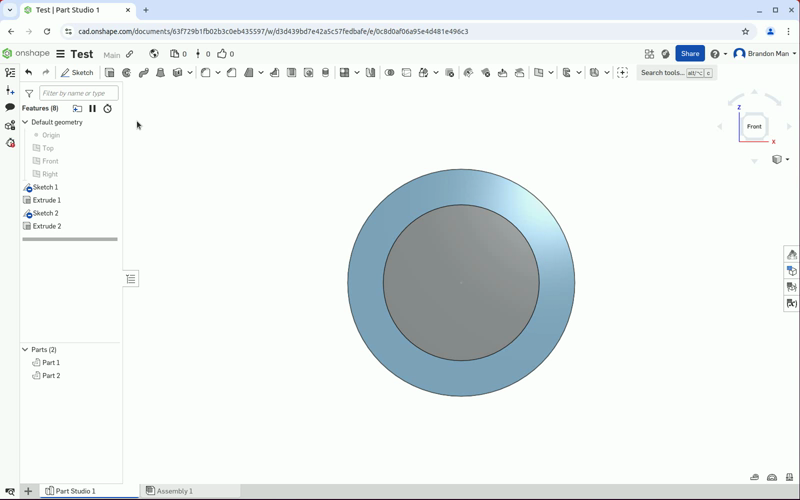
key(left, 2)
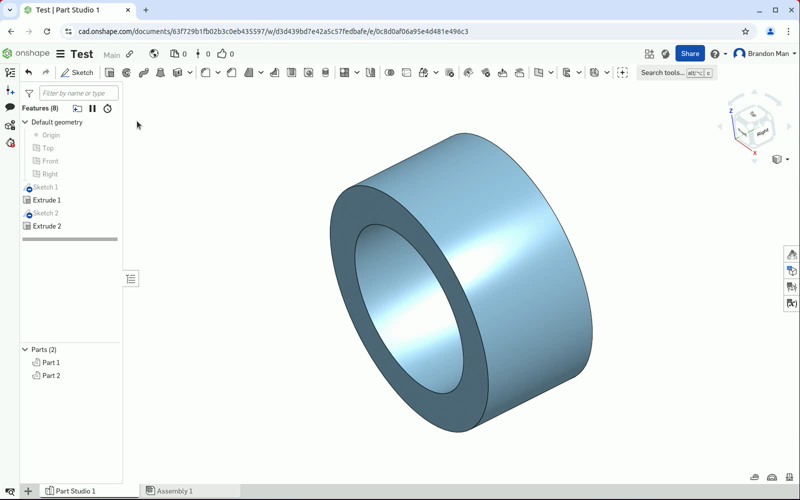
key(down, 2)
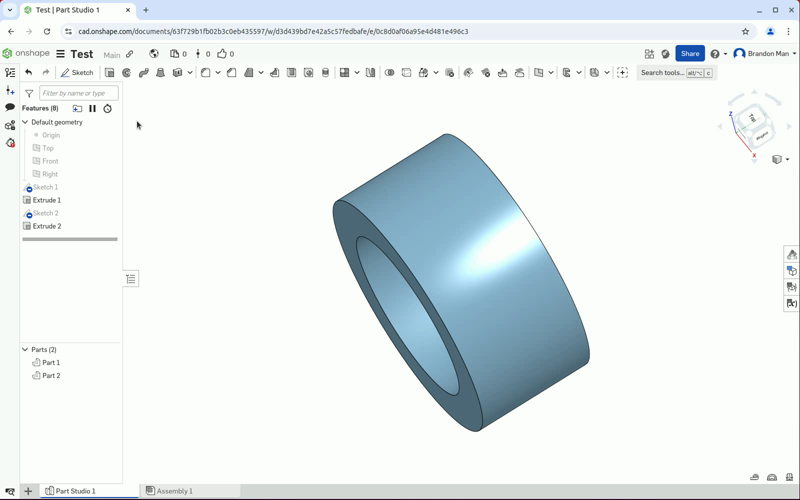
key(up, 2)
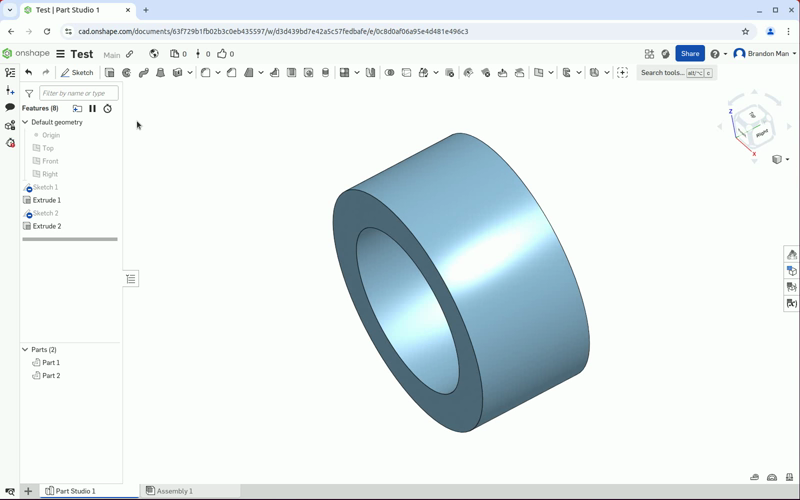
key(right, 2)
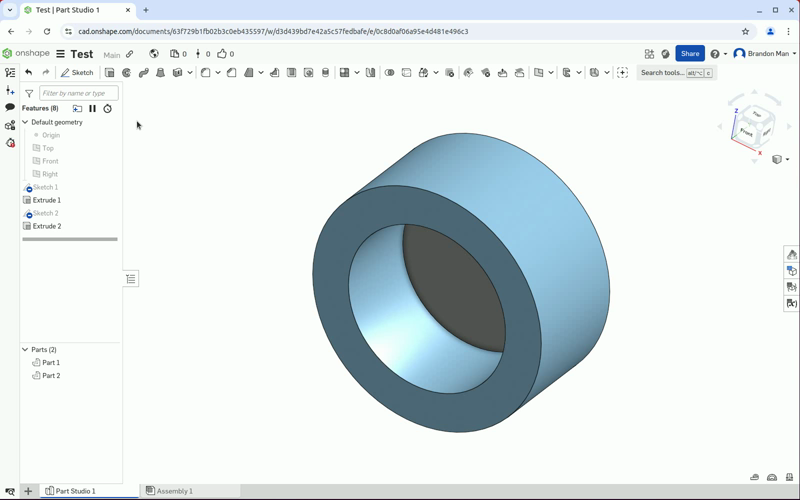
mouse_move(73, 189)
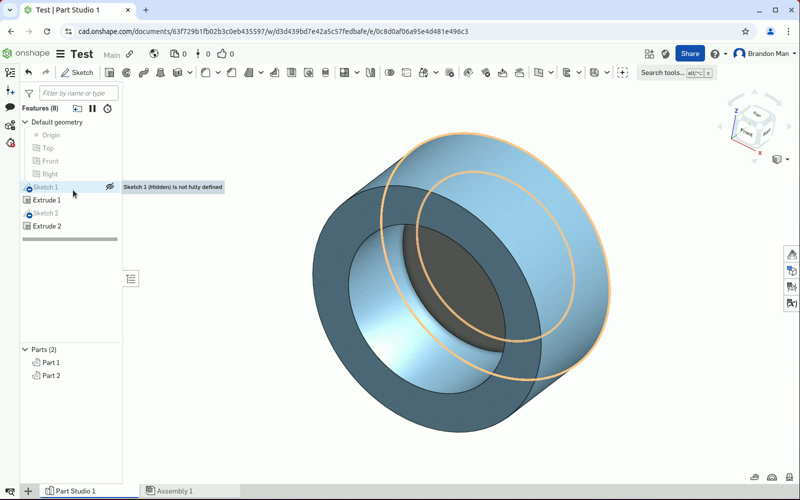
click(73, 189)